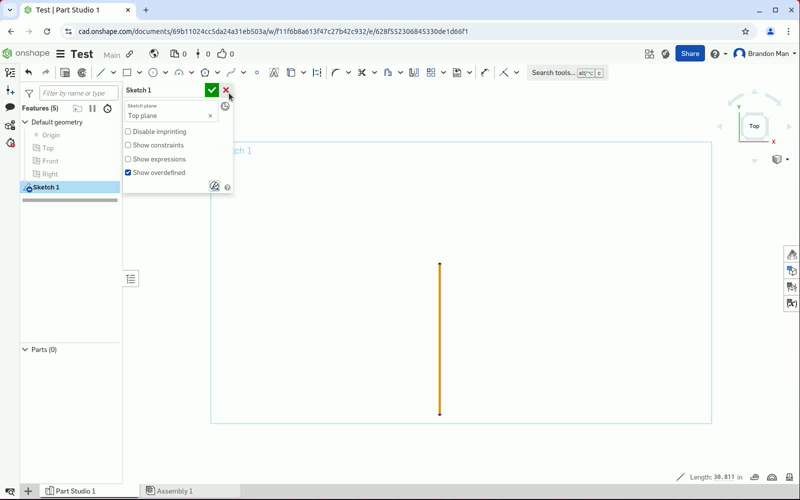
key(shift+h)
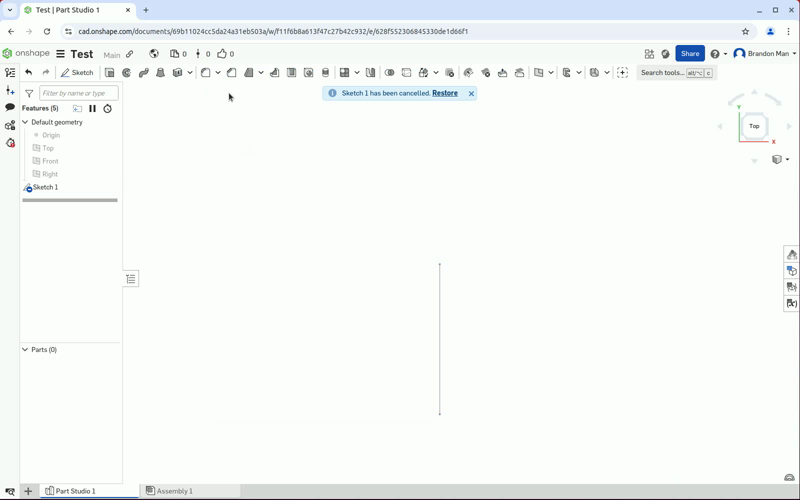
key(shift+s)
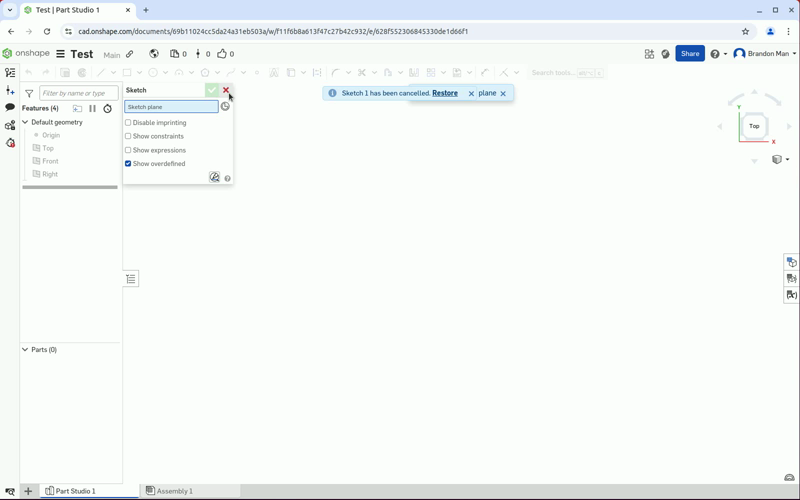
mouse_move(73, 150)
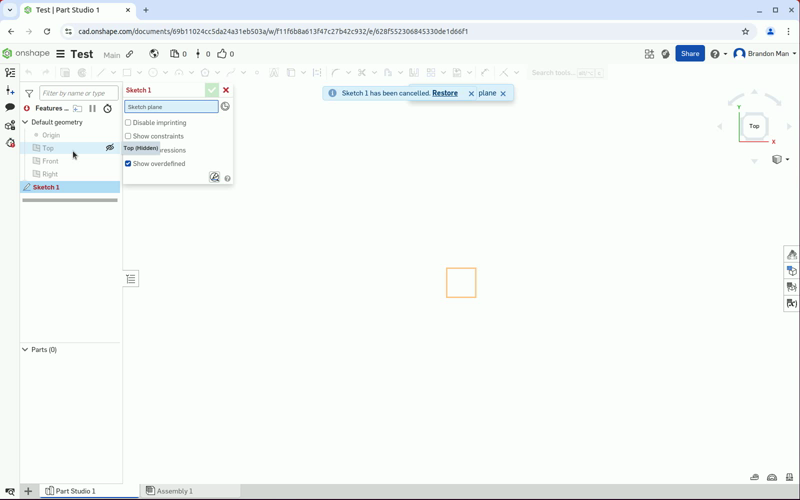
click(73, 150)
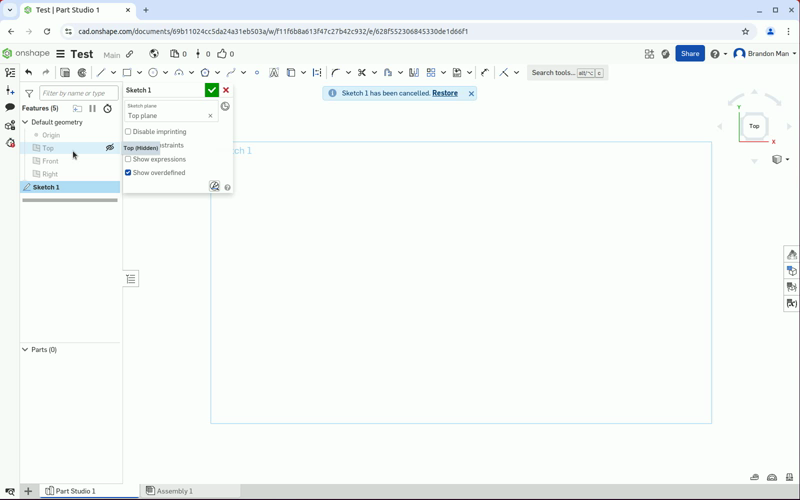
mouse_move(73, 352)
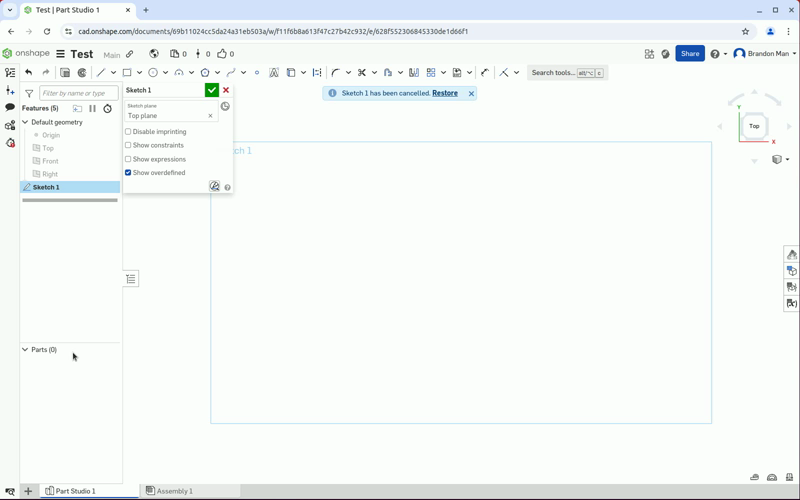
key(y)
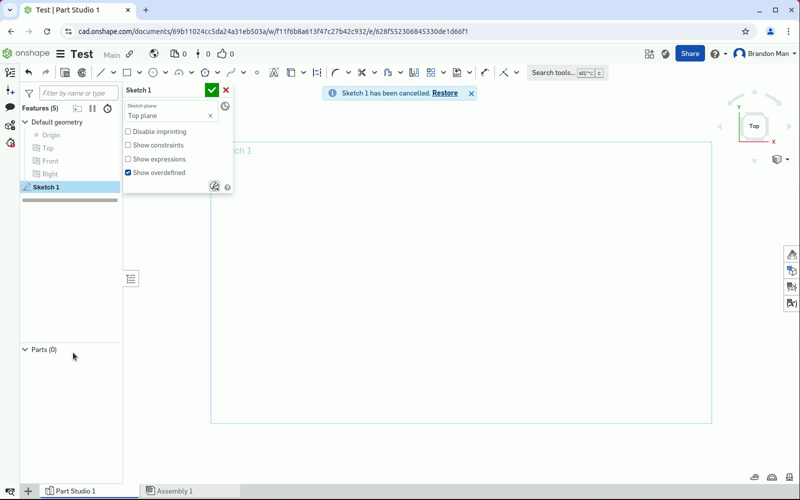
key(c)
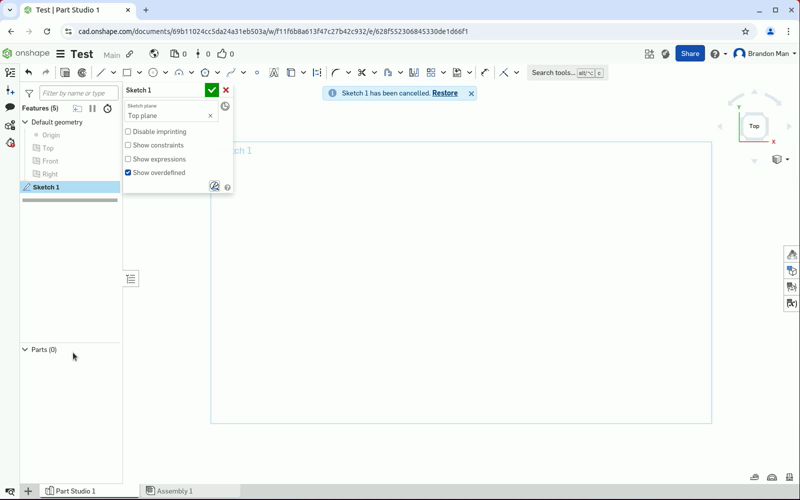
key_down(shift)
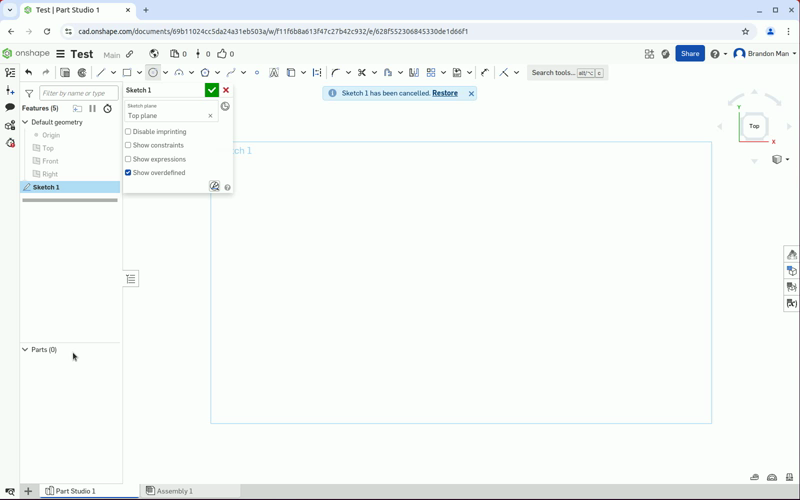
mouse_move(461, 282)
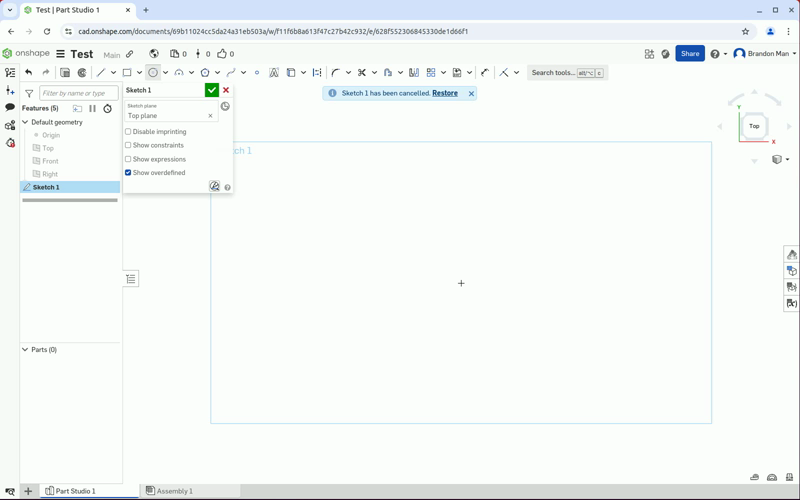
click(461, 282)
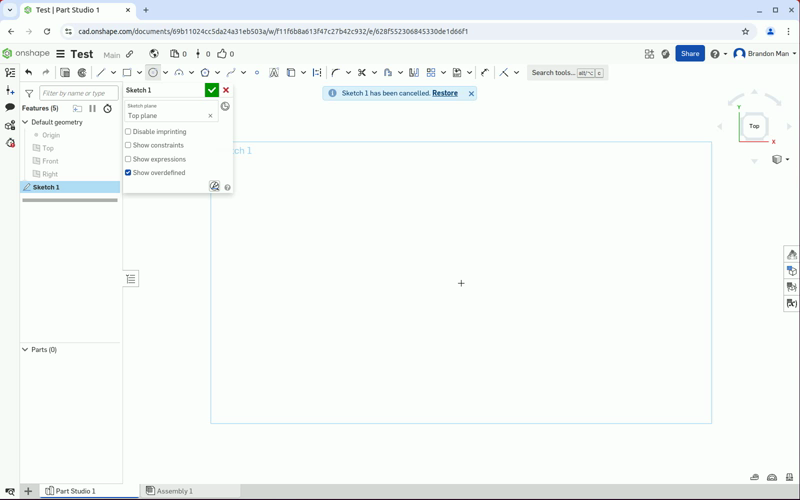
key_up(shift)
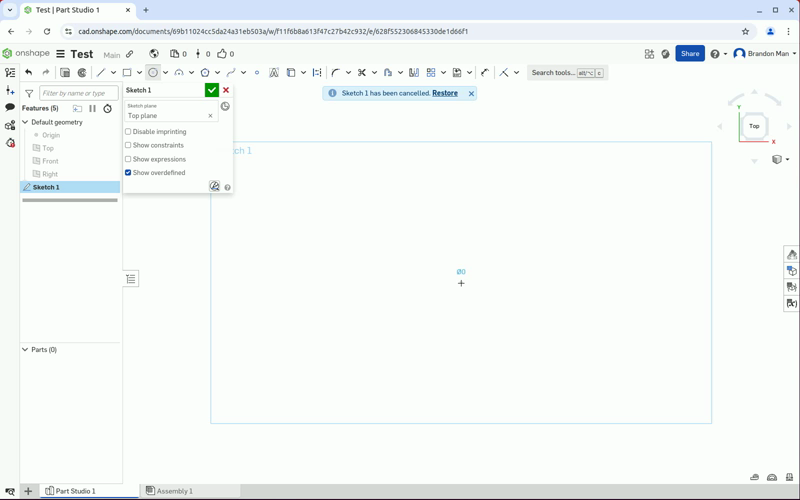
mouse_move(574, 282)
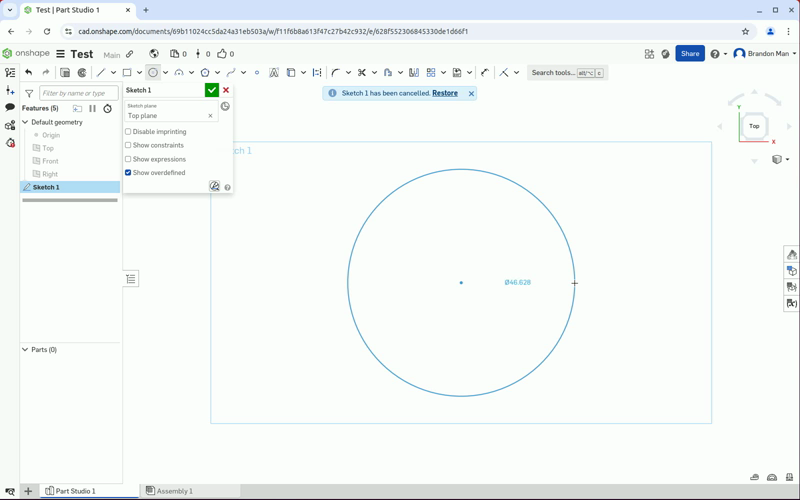
click(574, 282)
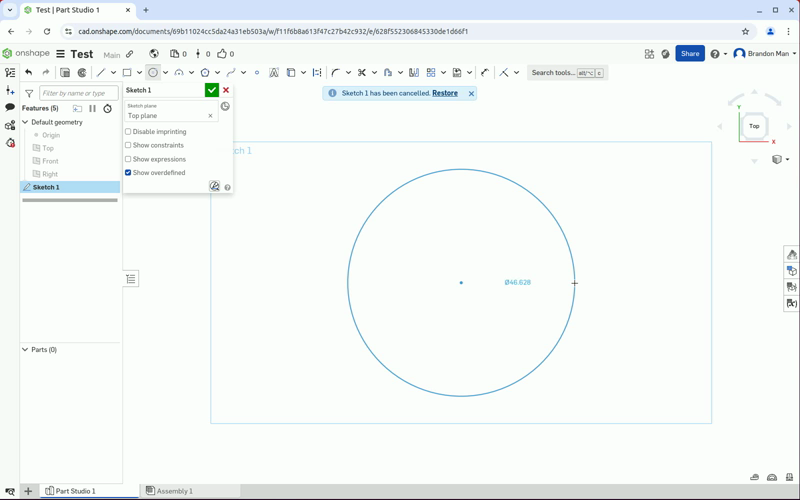
key(esc)
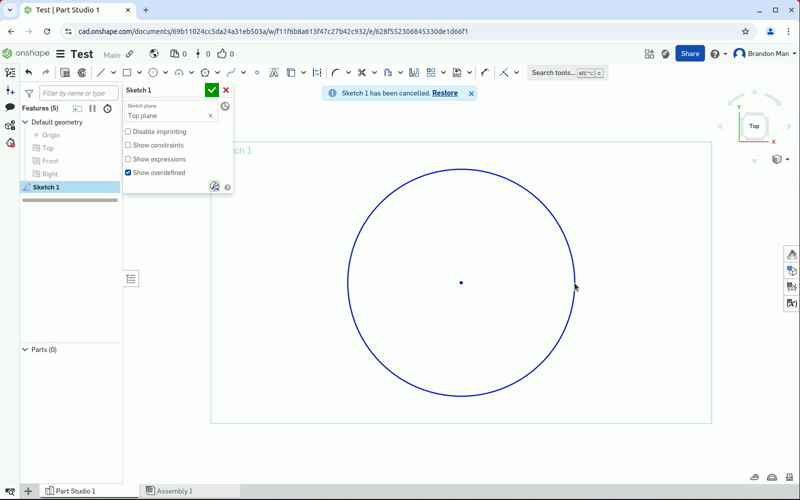
mouse_move(494, 302)
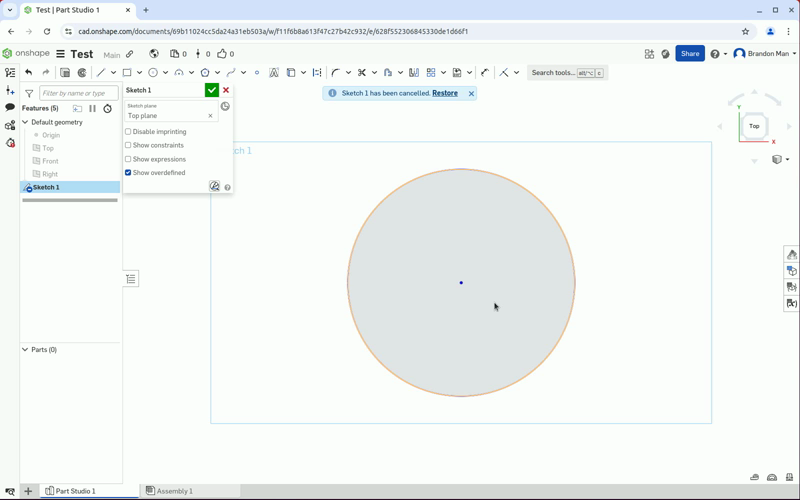
click(494, 302)
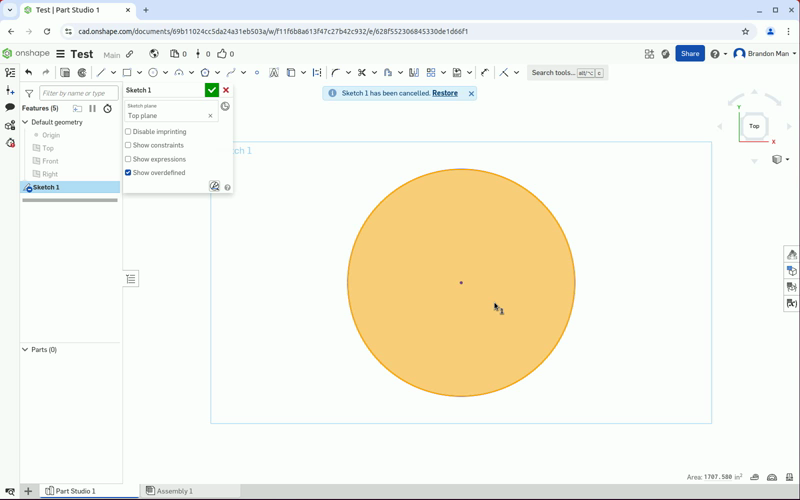
mouse_move(73, 352)
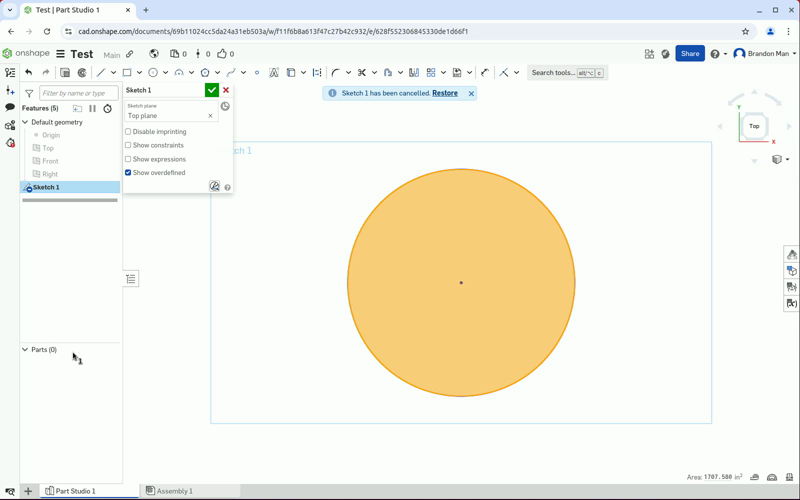
key(shift+y)
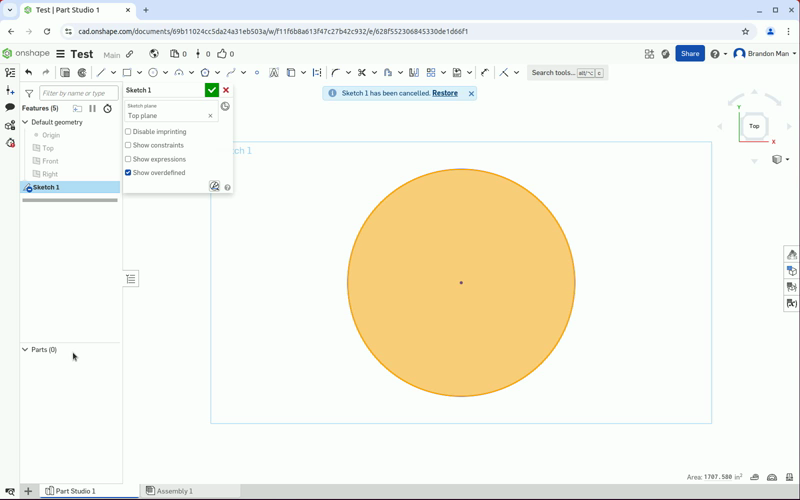
key(shift+e)
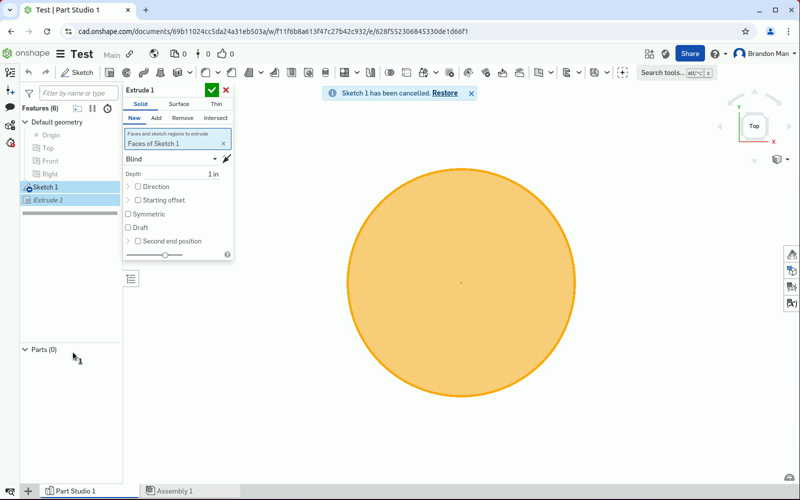
mouse_move(143, 106)
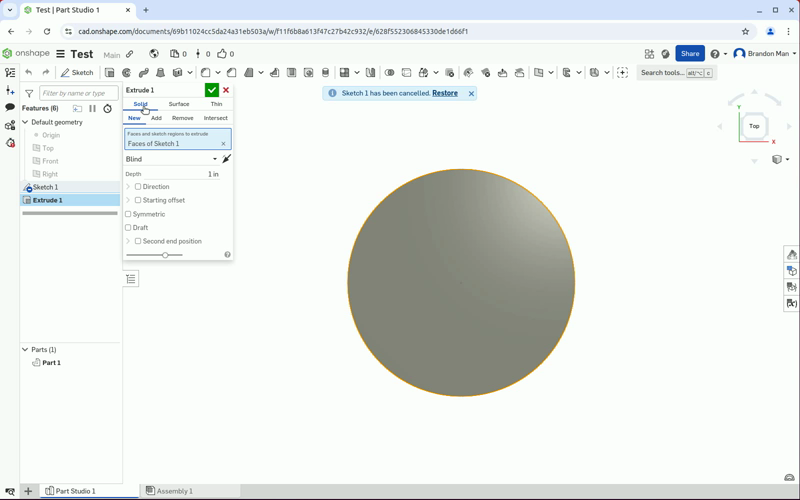
click(143, 106)
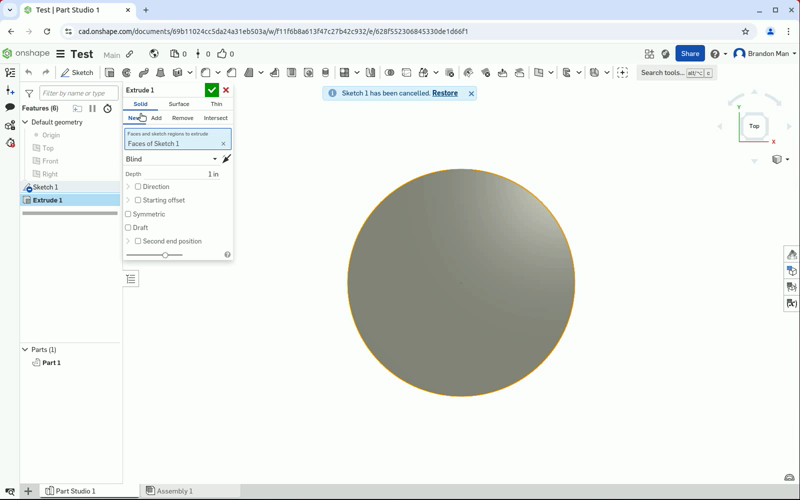
mouse_move(137, 120)
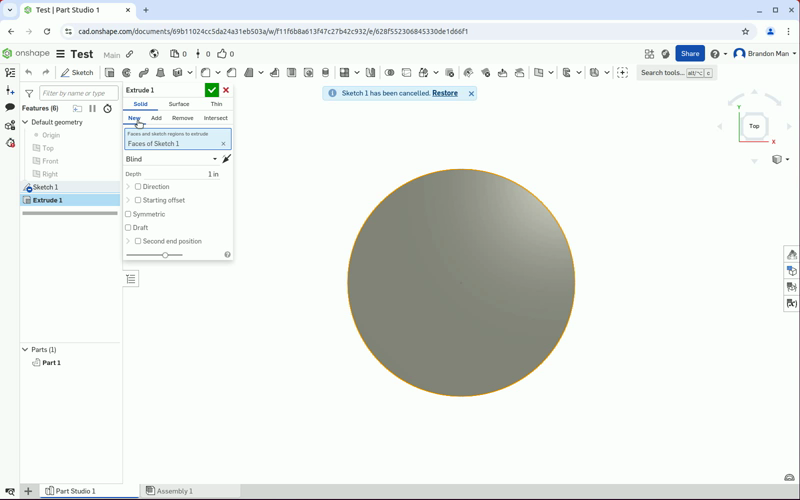
click(137, 120)
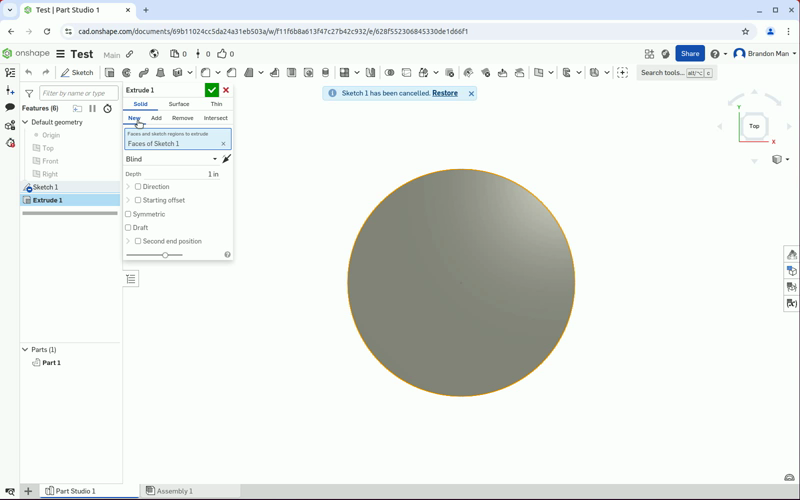
key(tab, 4)
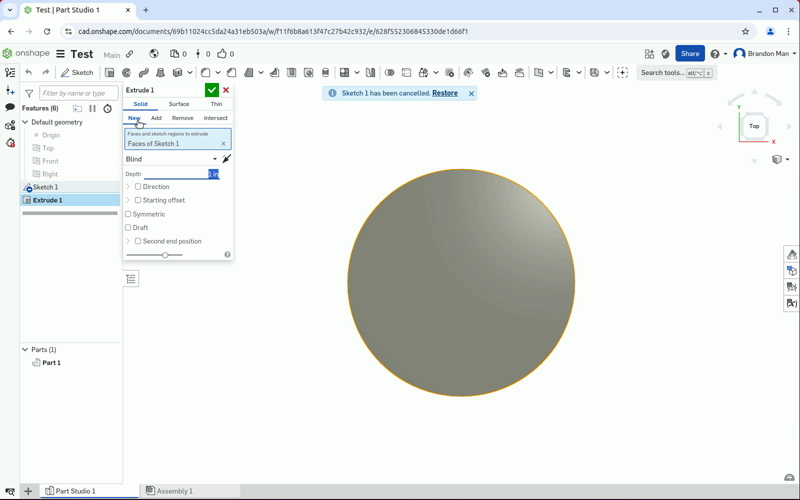
text(5.055)
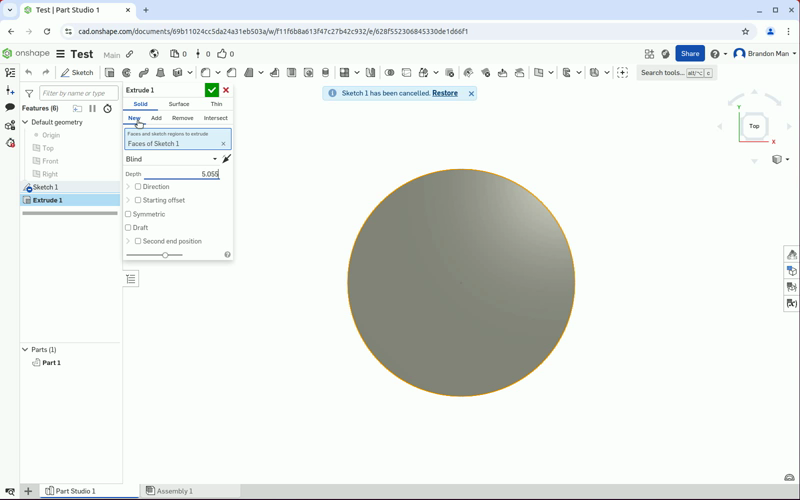
key(enter)
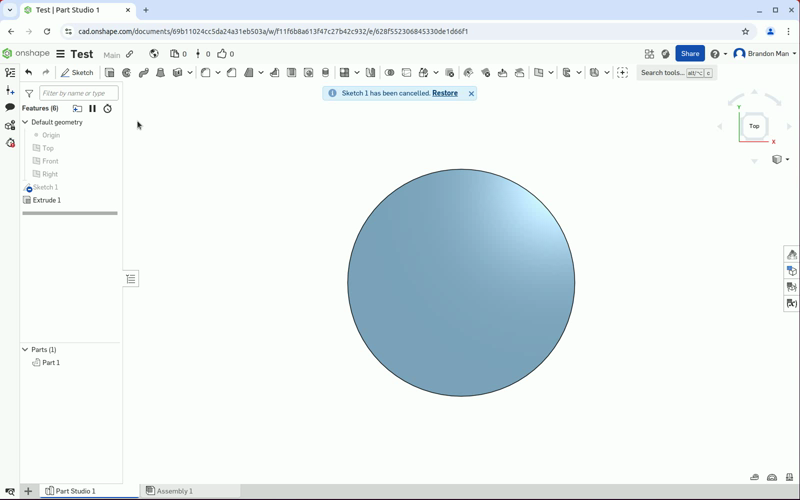
key(shift+h)
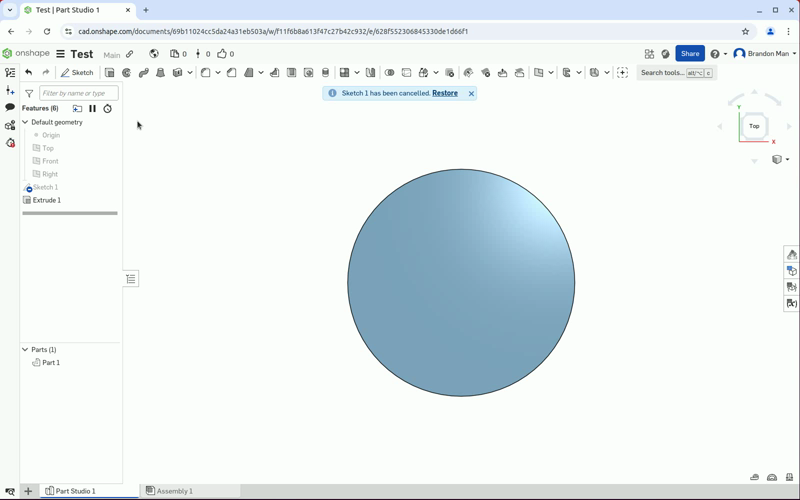
key(shift+h)
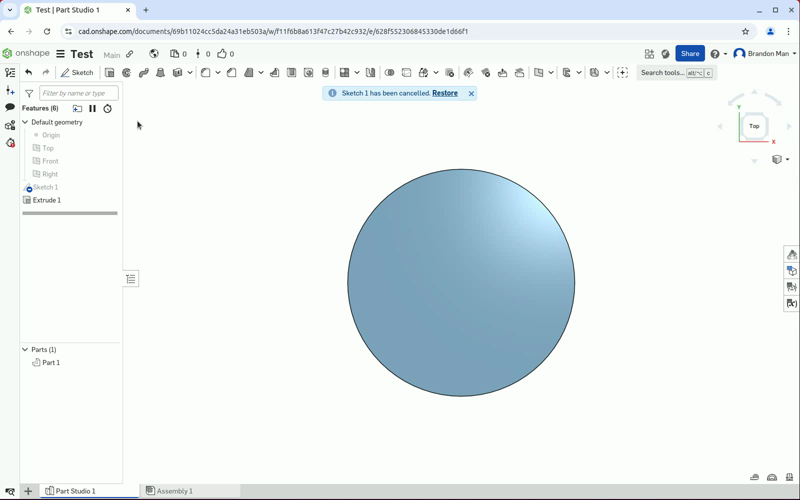
mouse_move(73, 189)
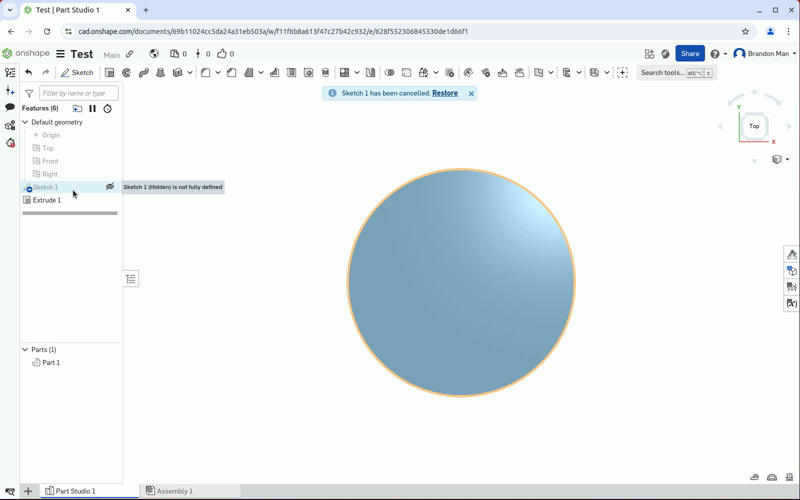
click(73, 189)
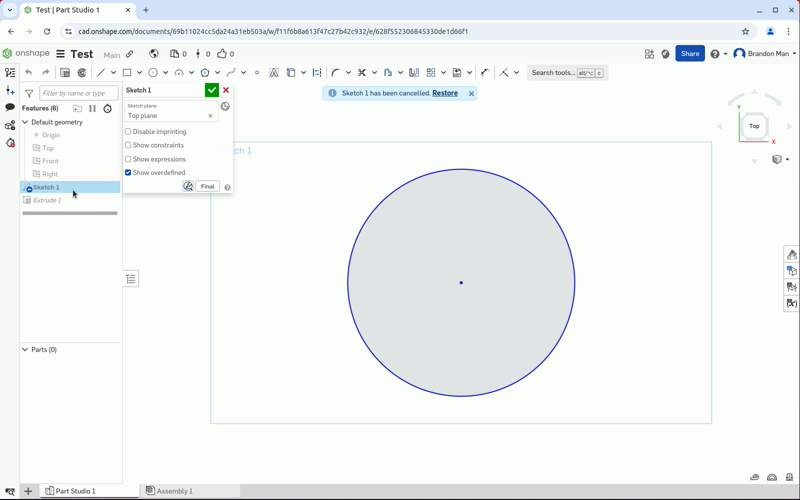
mouse_move(229, 92)
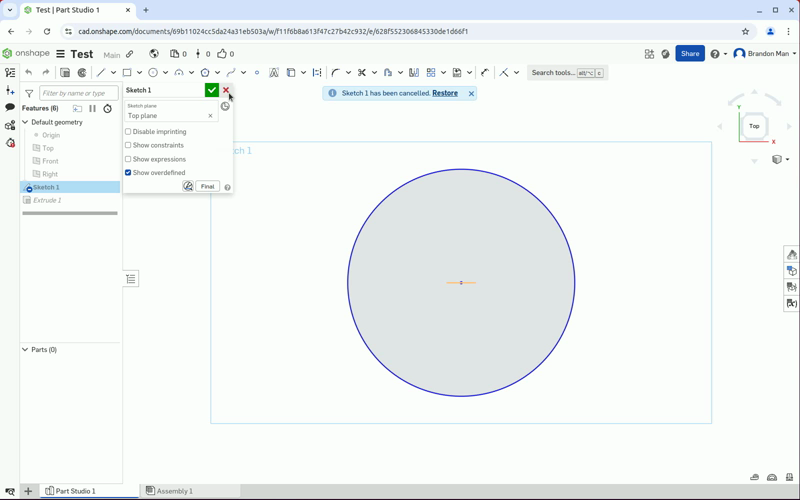
click(229, 92)
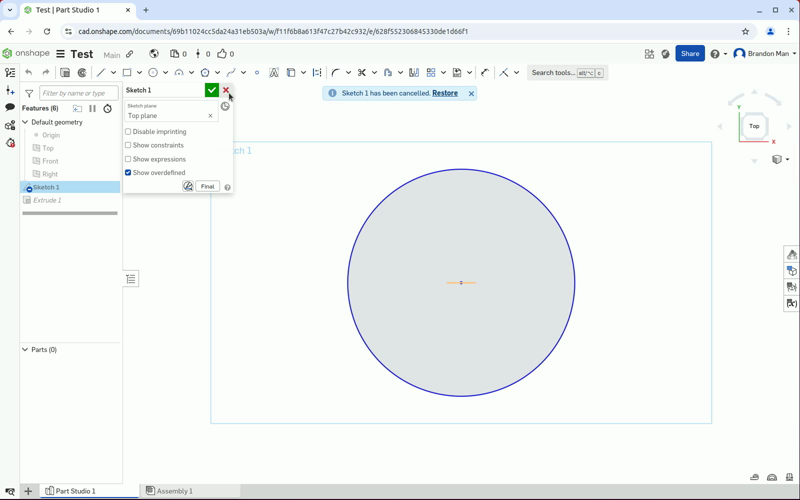
key(shift+s)
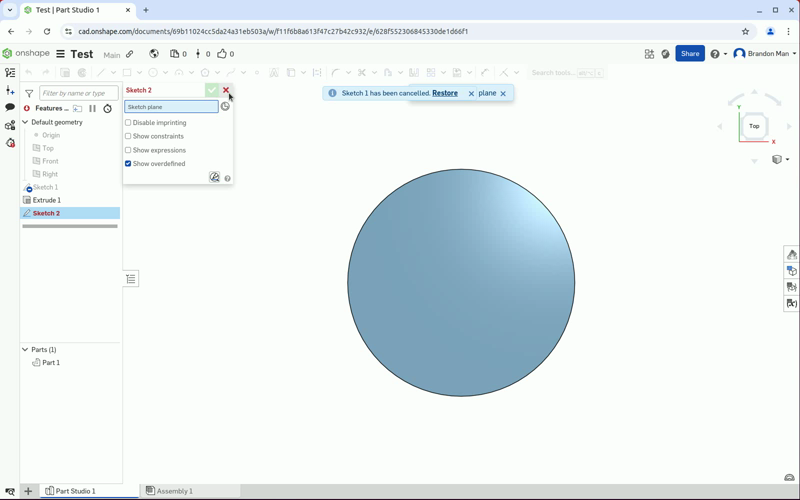
mouse_move(73, 150)
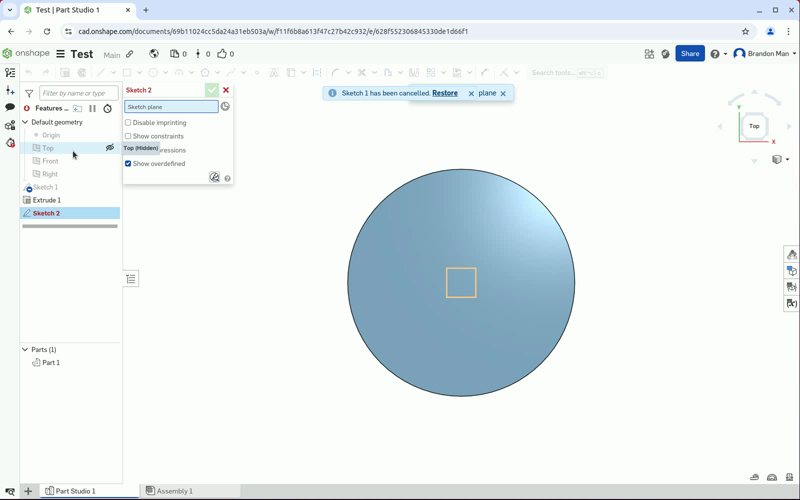
click(73, 150)
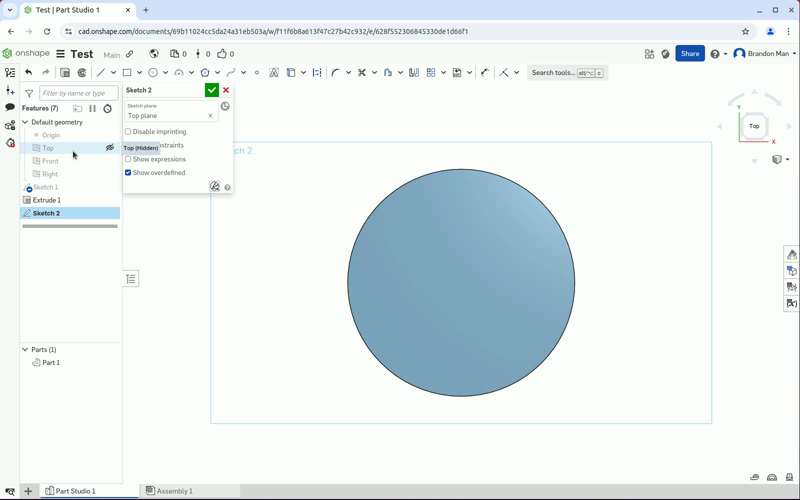
mouse_move(73, 352)
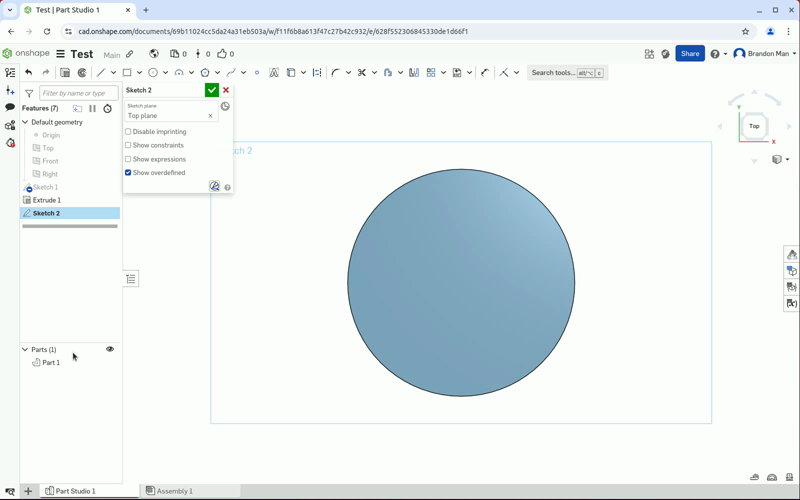
key(y)
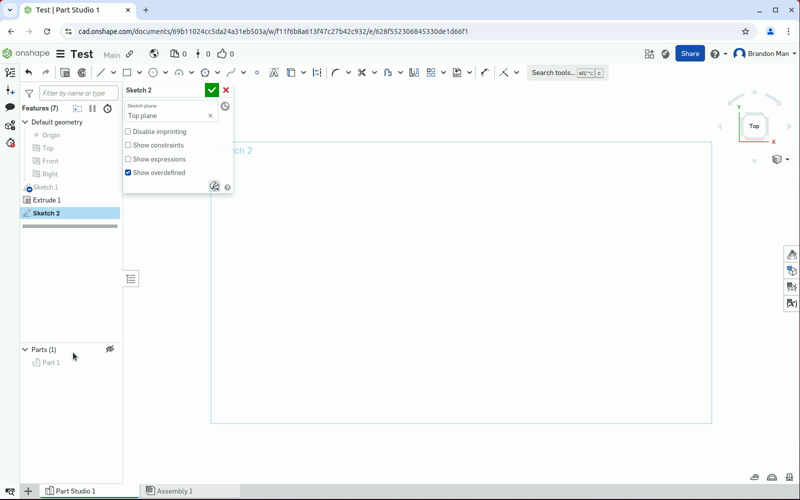
key(c)
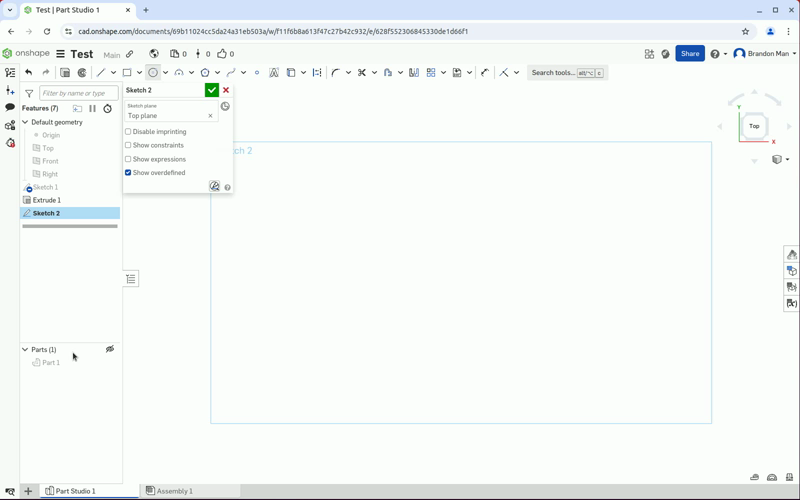
key_down(shift)
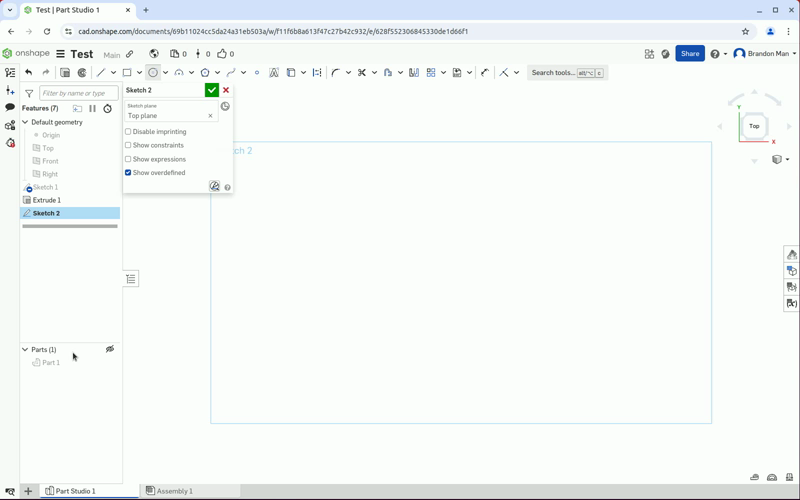
mouse_move(461, 282)
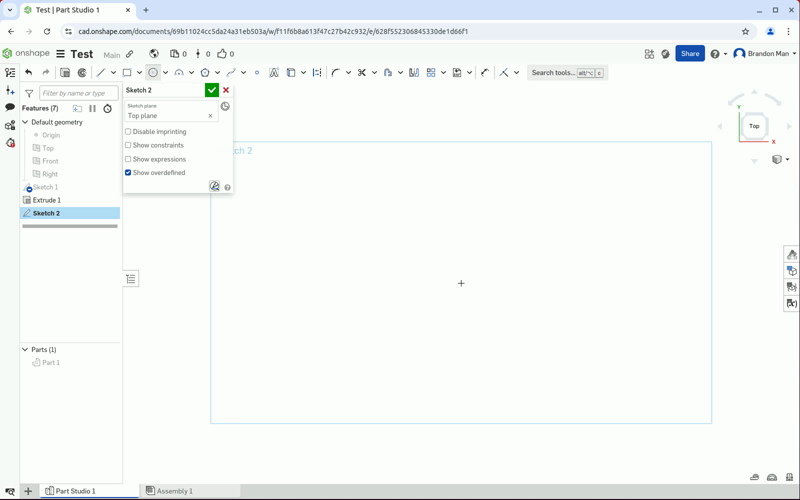
click(461, 282)
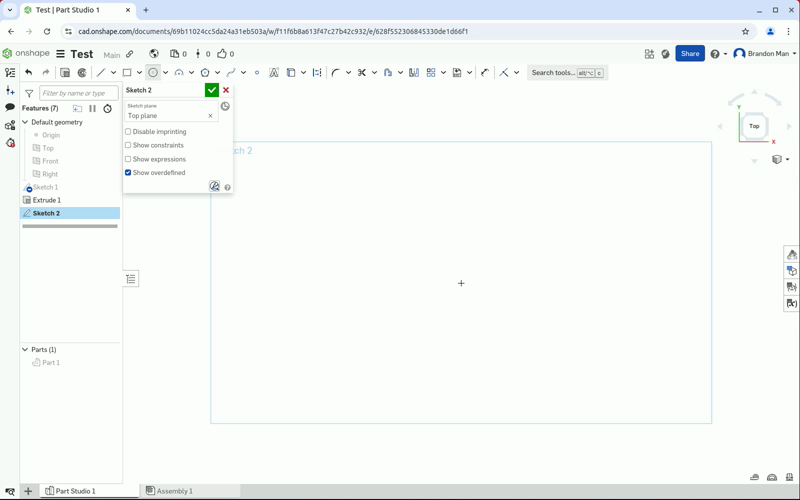
key_up(shift)
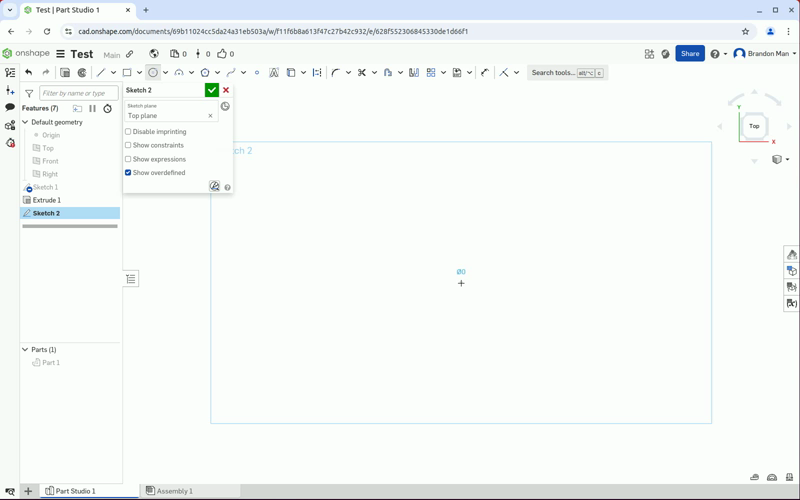
mouse_move(559, 282)
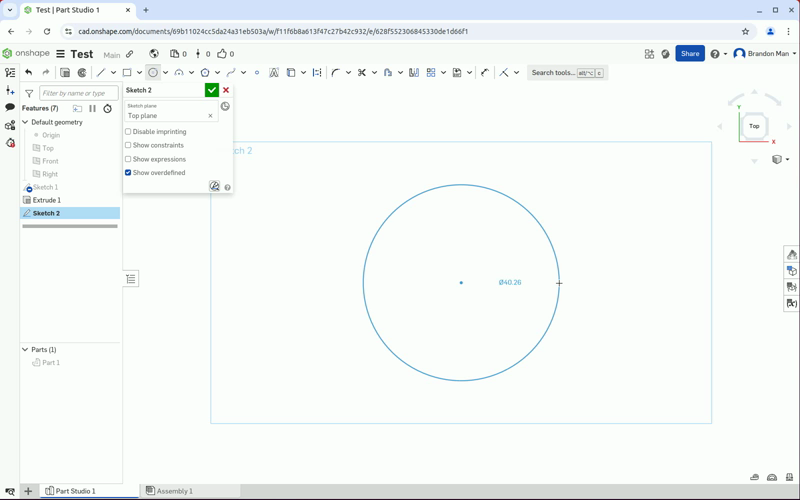
click(559, 282)
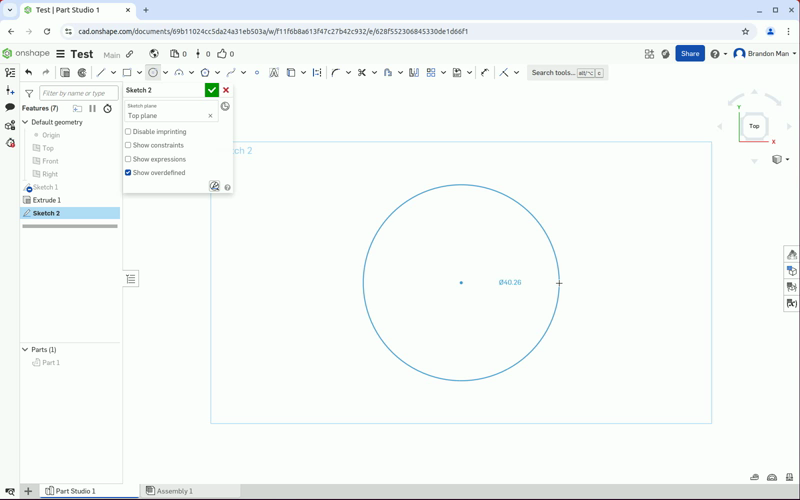
key(esc)
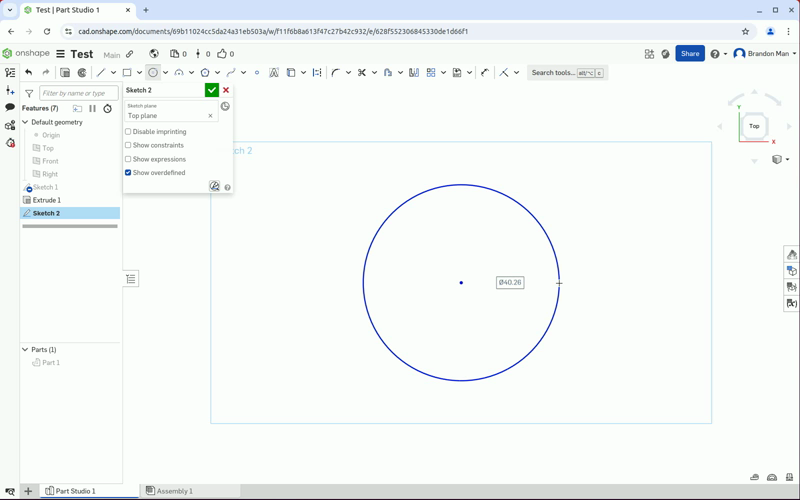
key(c)
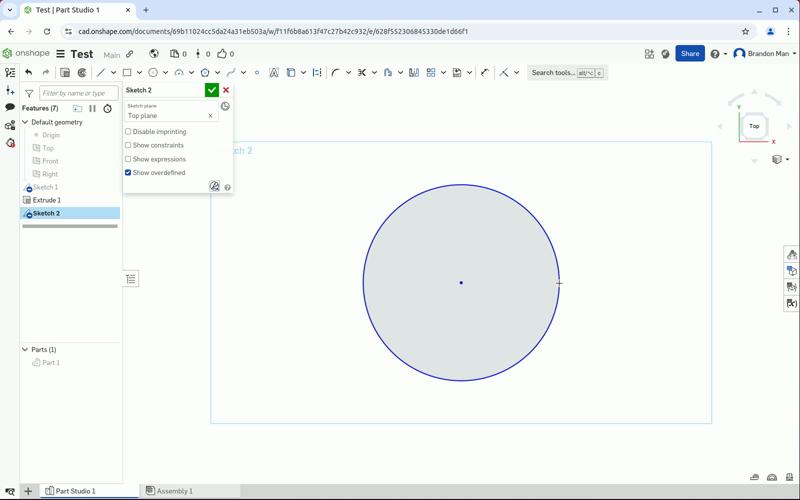
key_down(shift)
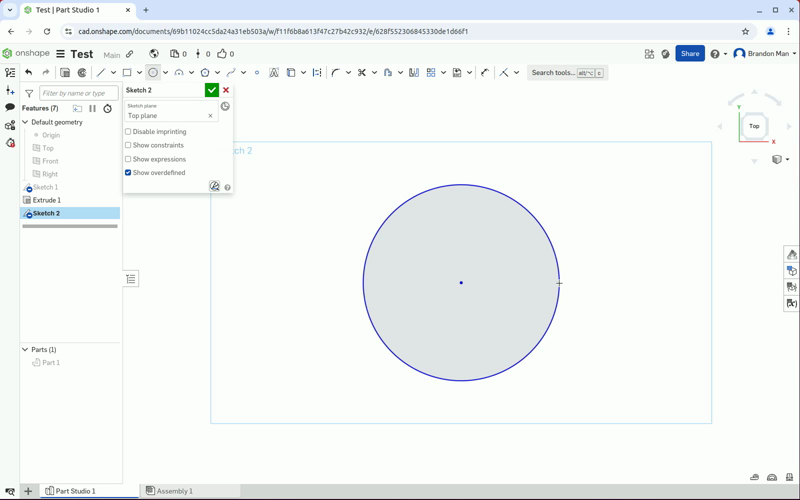
mouse_move(461, 282)
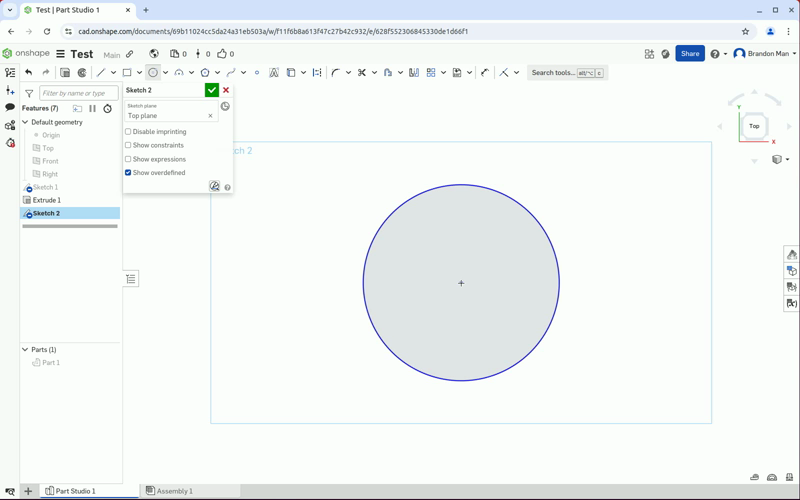
click(461, 282)
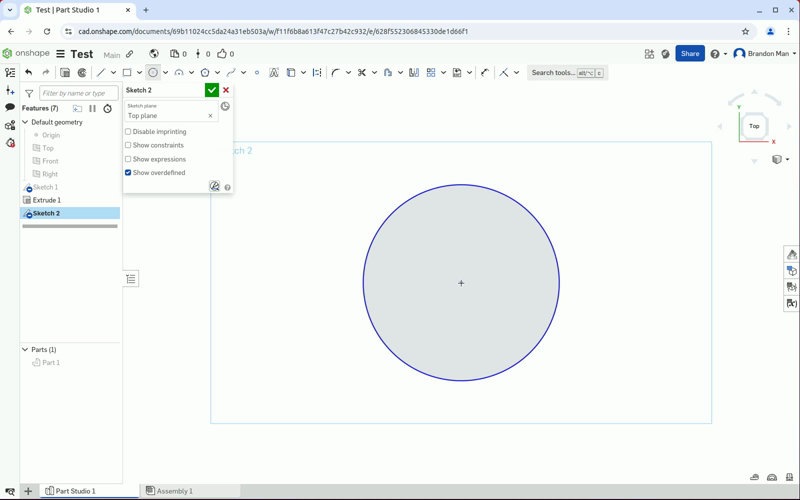
key_up(shift)
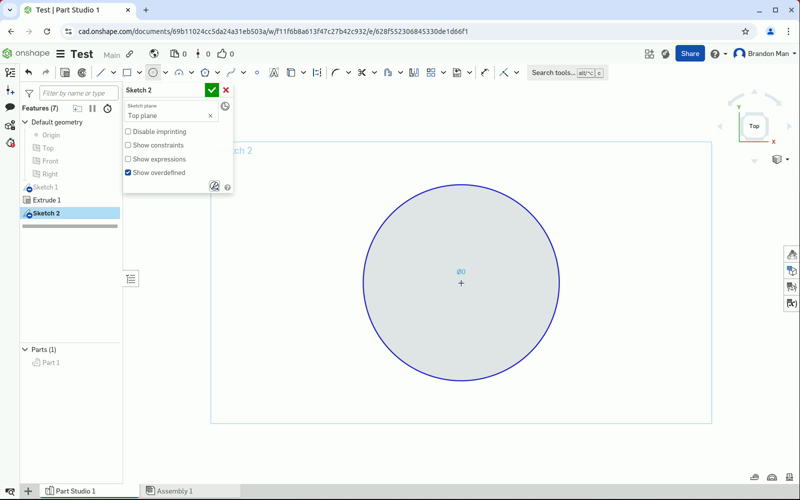
mouse_move(553, 282)
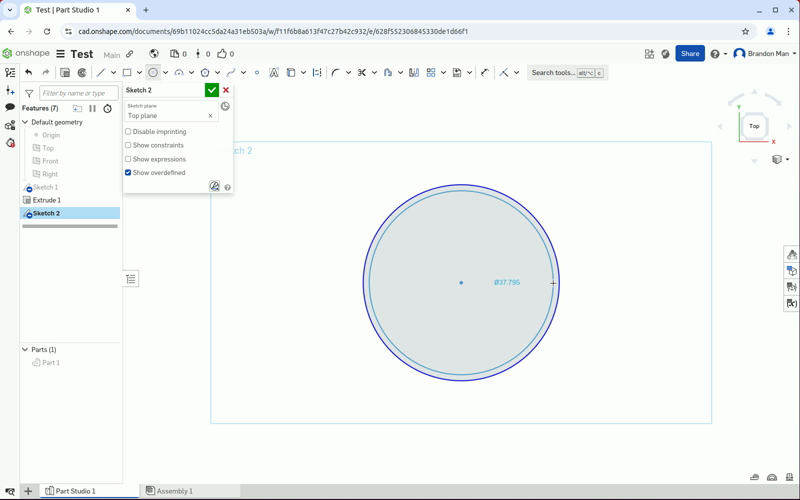
click(553, 282)
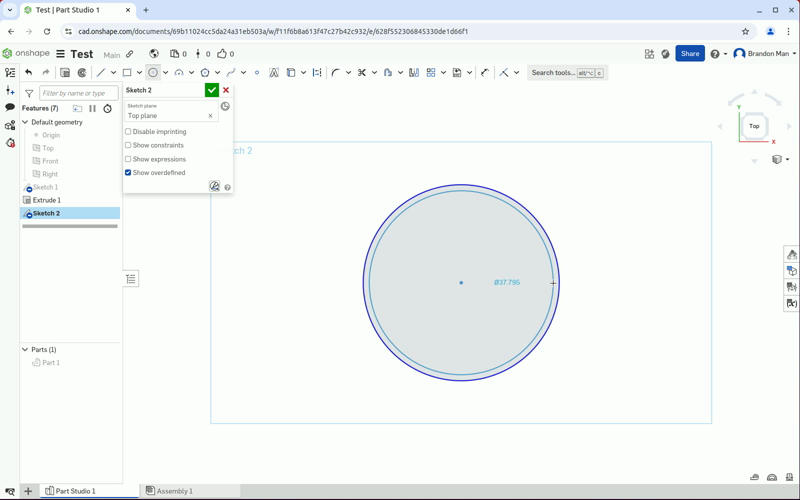
key(esc)
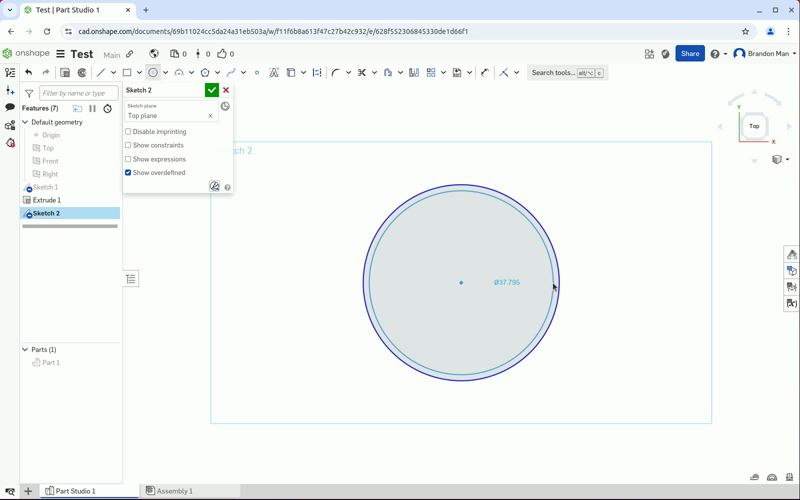
mouse_move(423, 196)
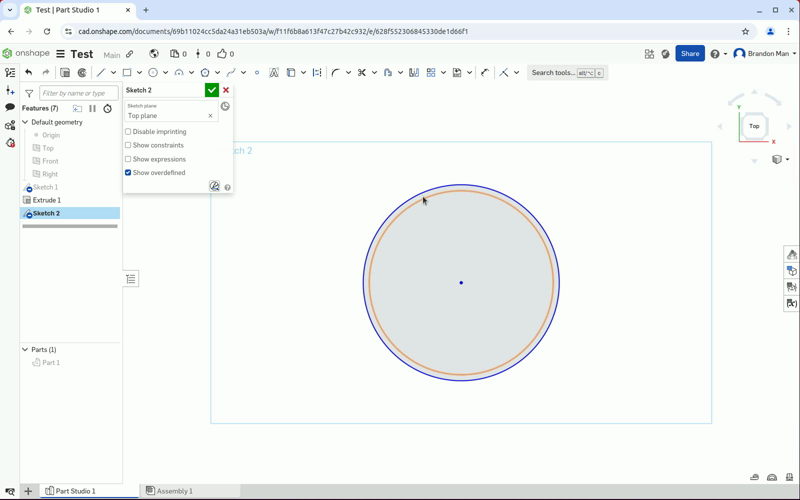
click(423, 196)
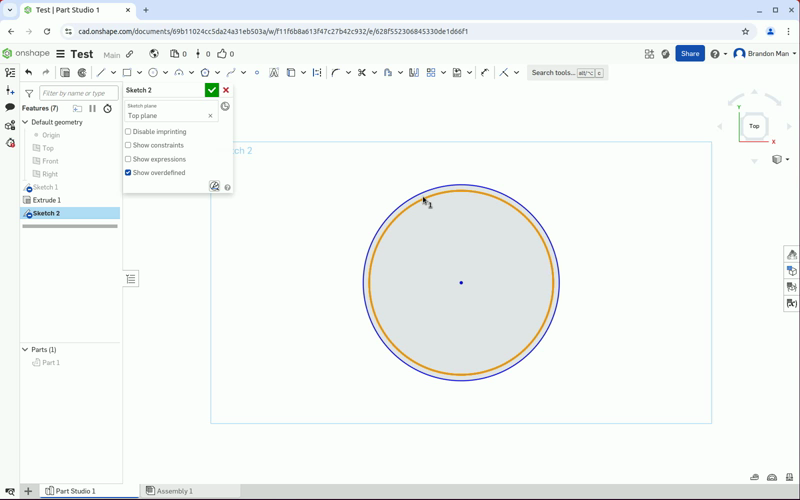
mouse_move(73, 352)
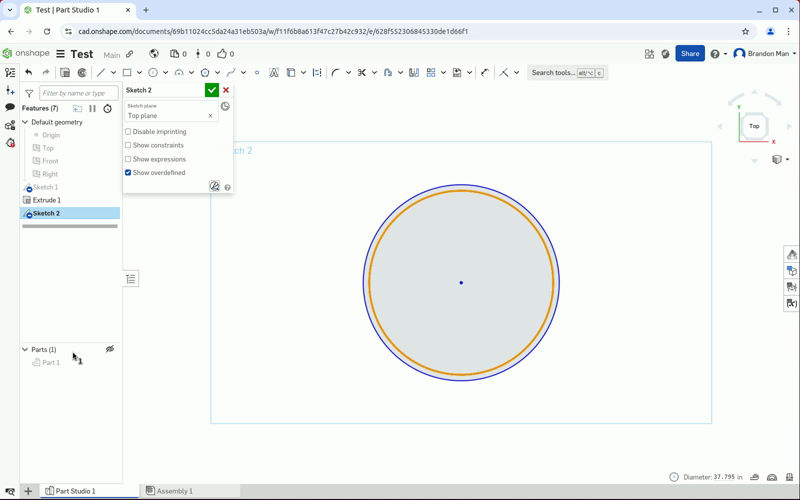
key(shift+y)
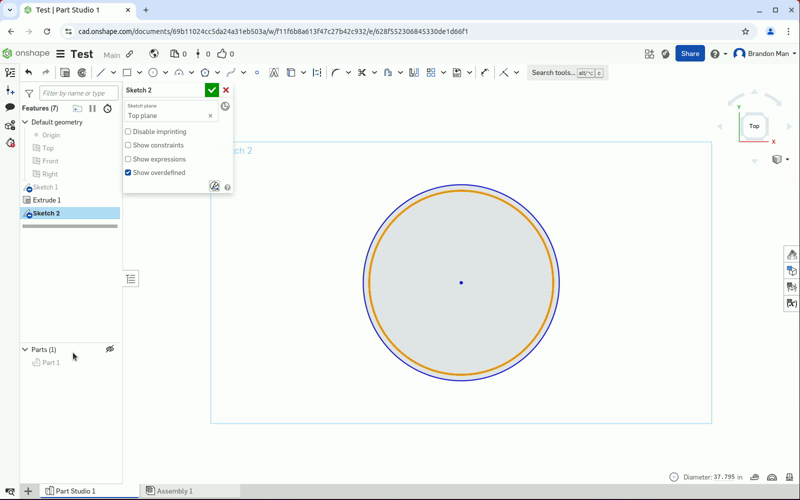
key(shift+e)
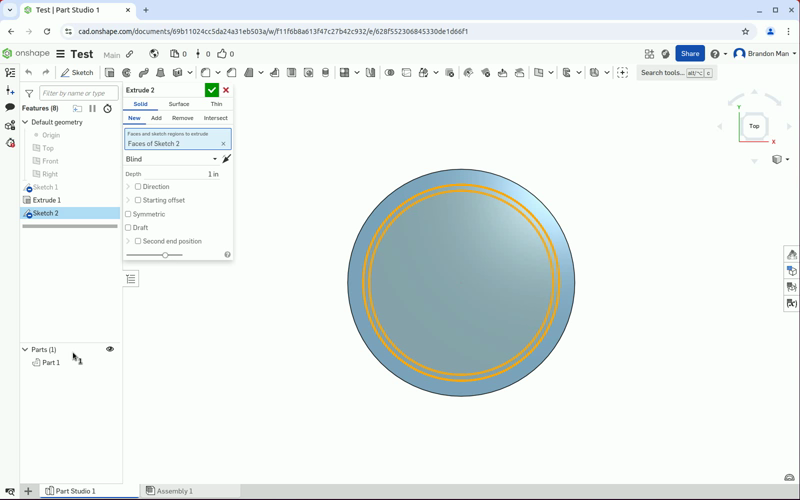
mouse_move(143, 106)
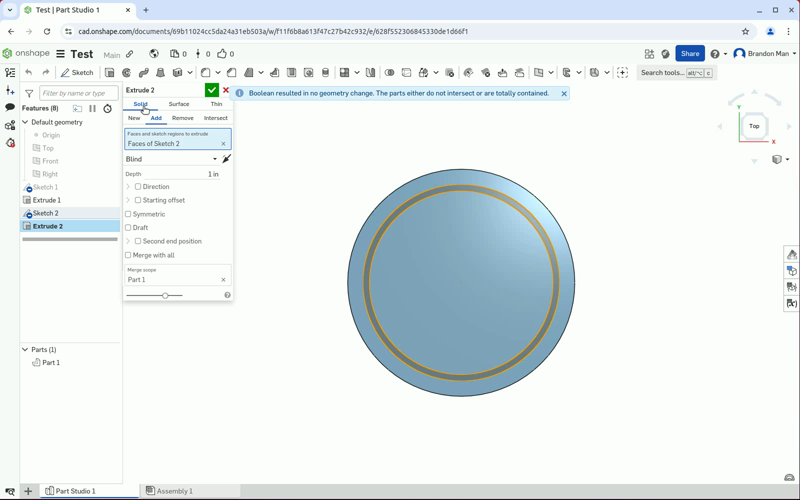
click(143, 106)
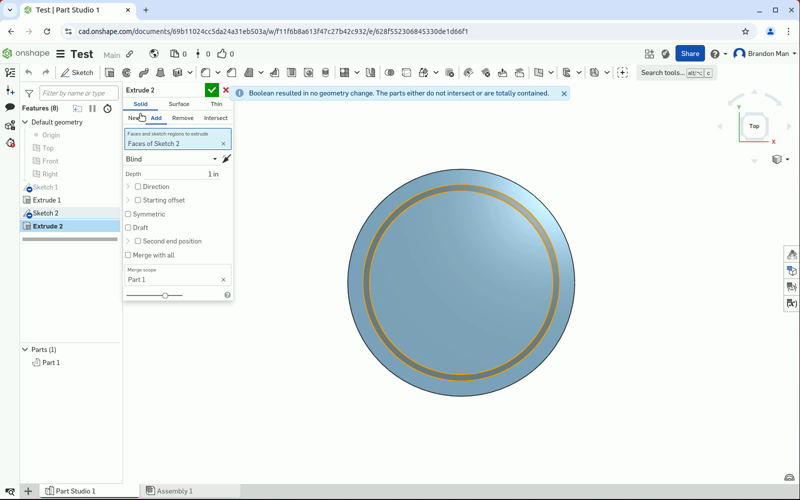
mouse_move(137, 120)
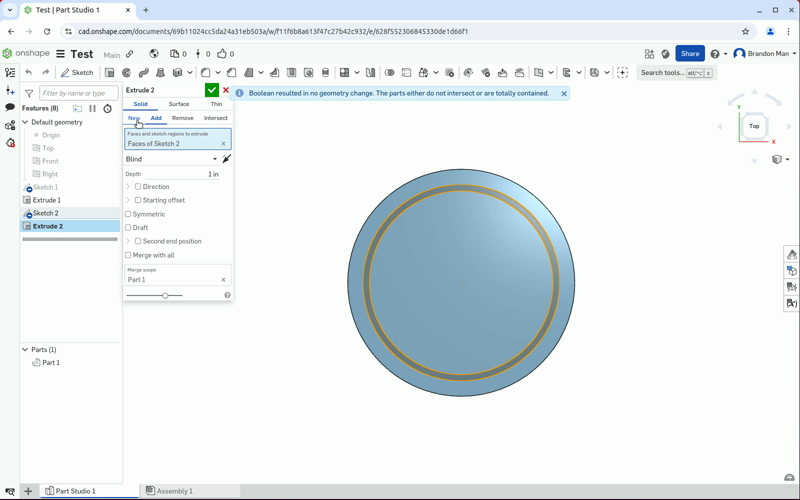
click(137, 120)
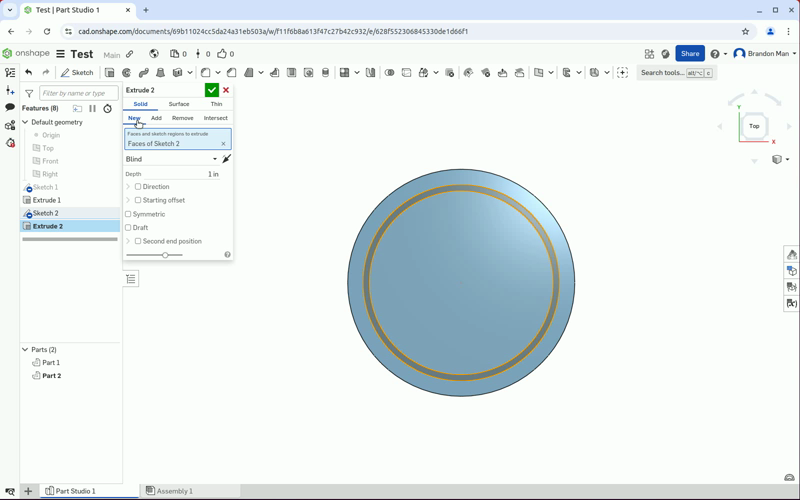
key(tab, 4)
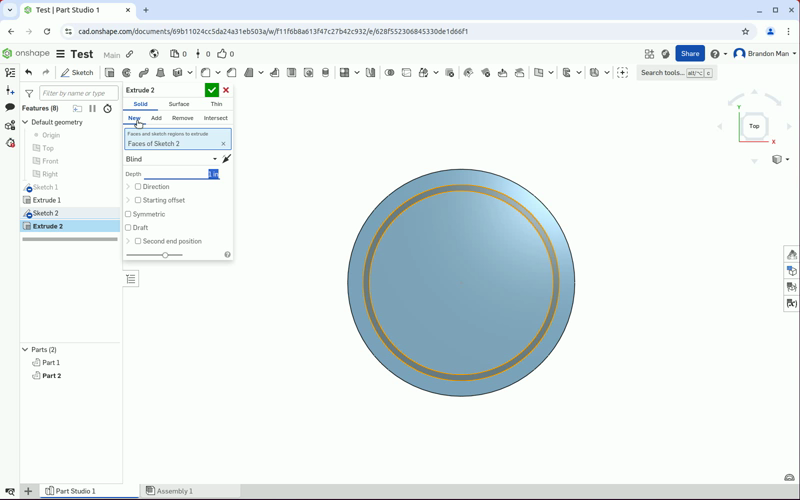
text(22.627)
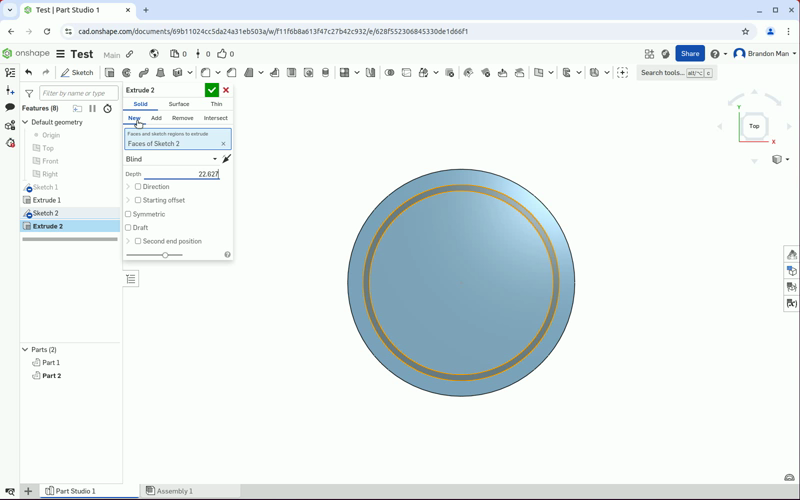
key(enter)
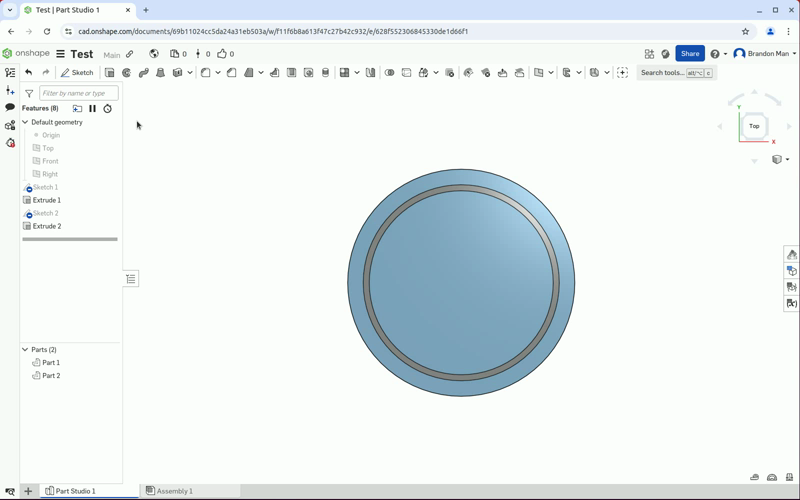
key(shift+h)
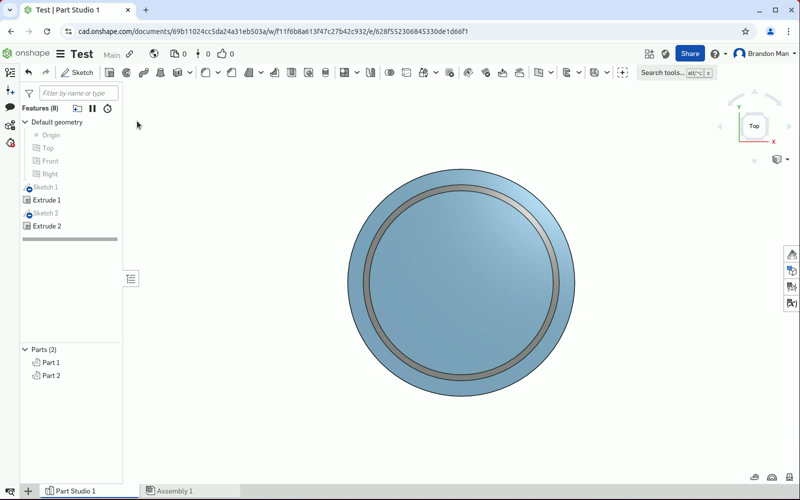
key(shift+h)
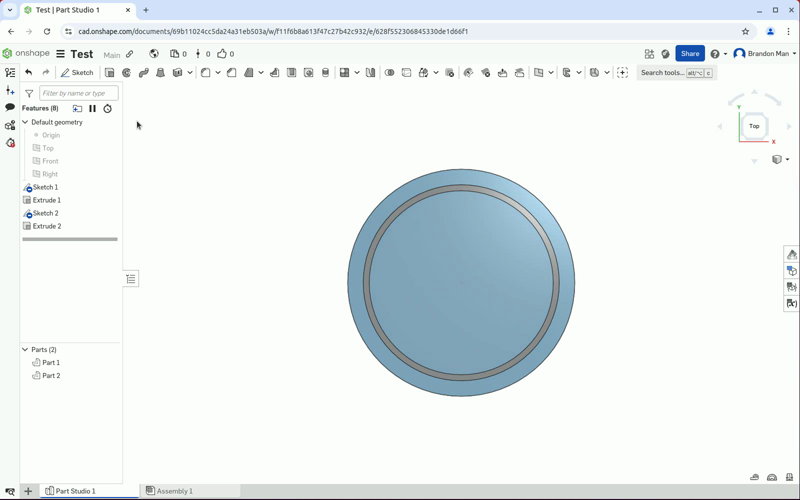
key(shift+7)
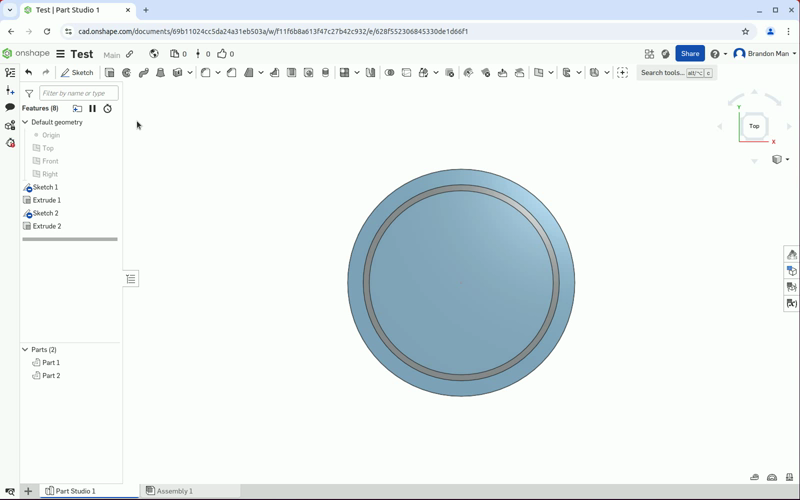
key(up, 3)
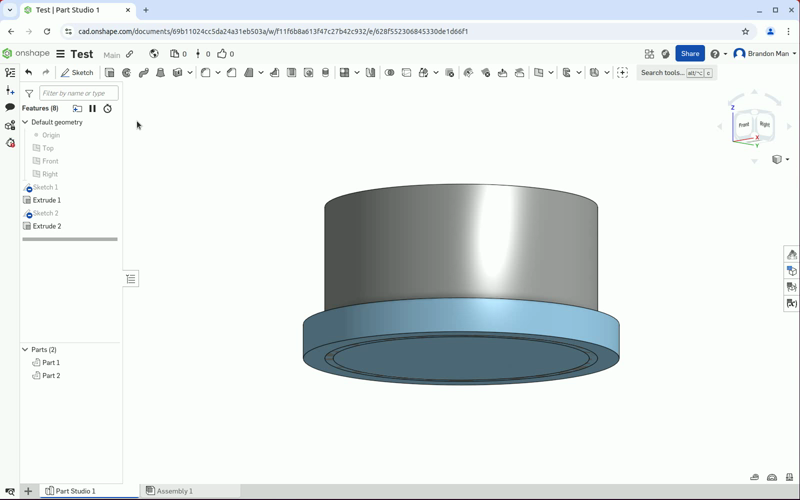
key(left, 3)
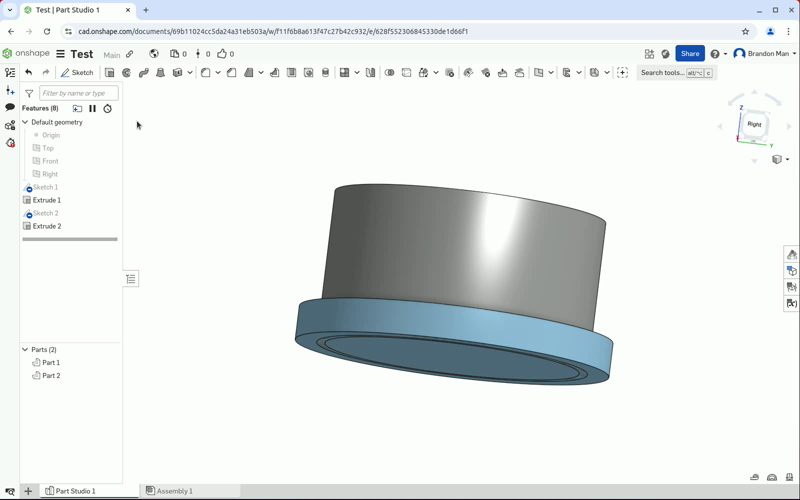
key(right, 3)
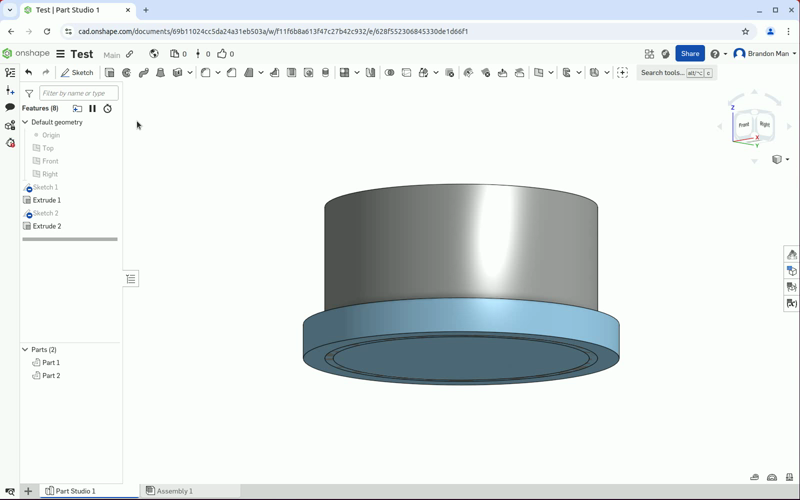
key(down, 3)
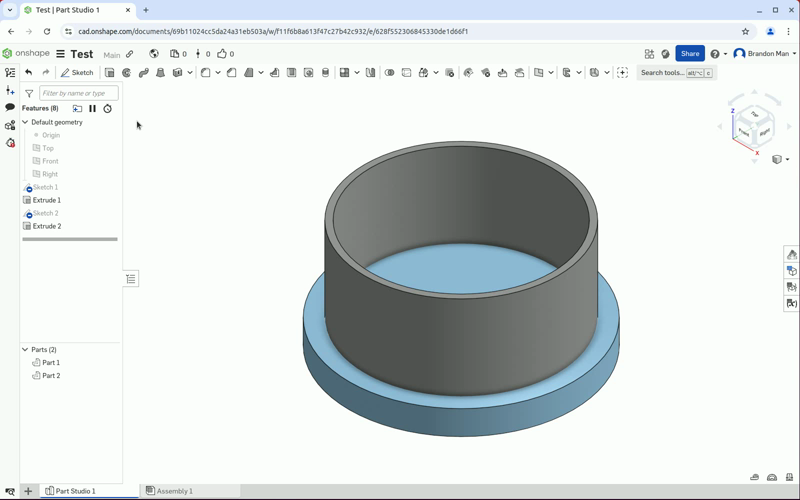
mouse_move(73, 189)
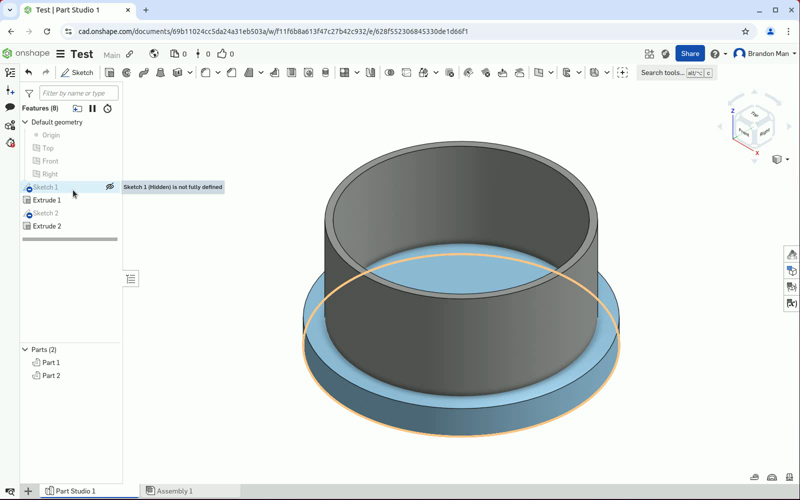
click(73, 189)